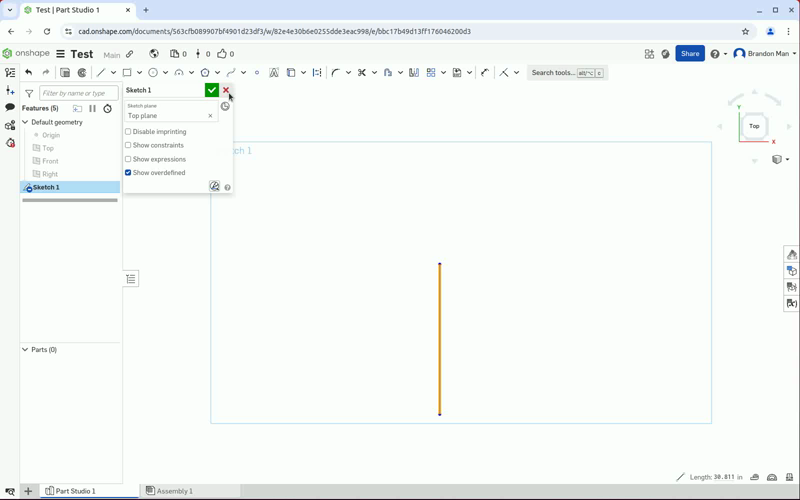
key(shift+h)
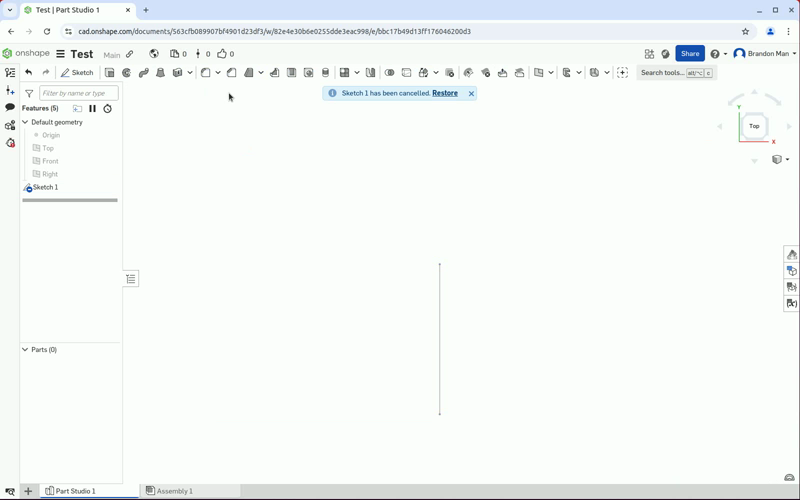
key(shift+s)
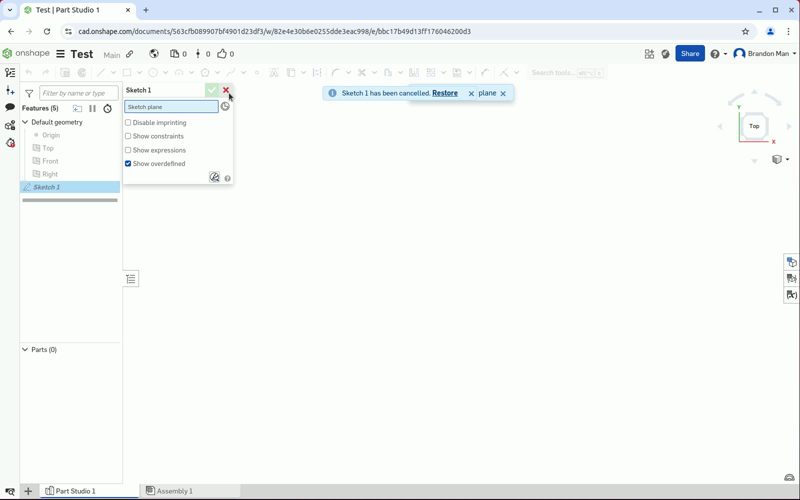
mouse_move(73, 150)
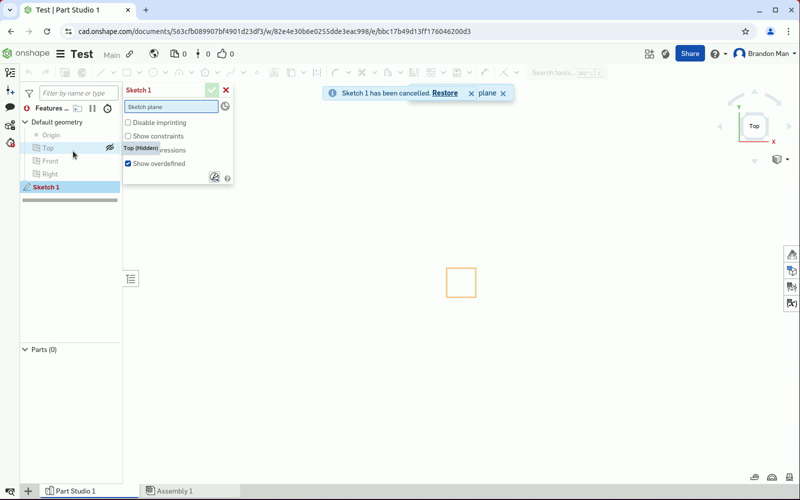
click(73, 150)
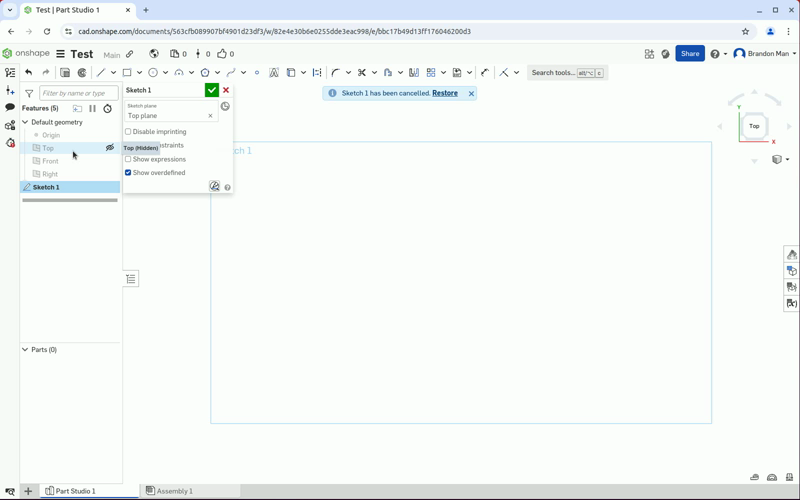
mouse_move(73, 352)
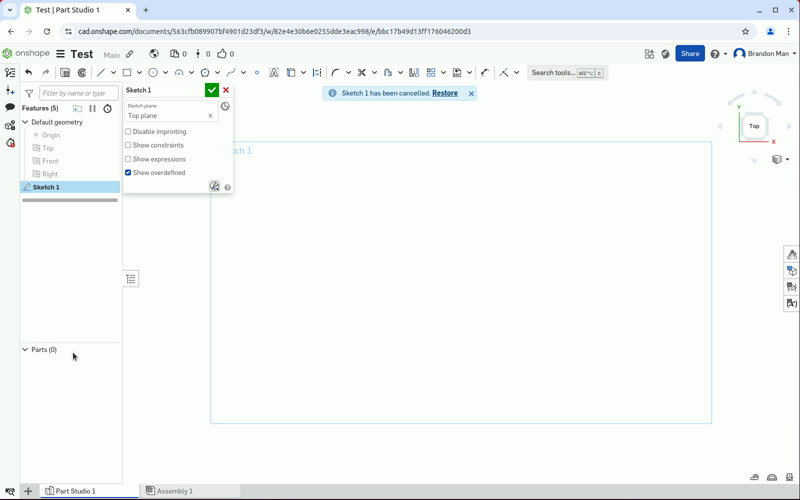
key(y)
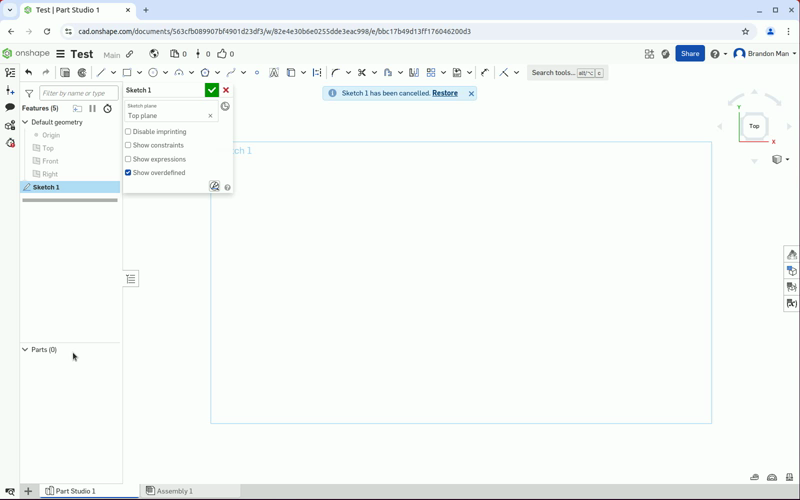
key(c)
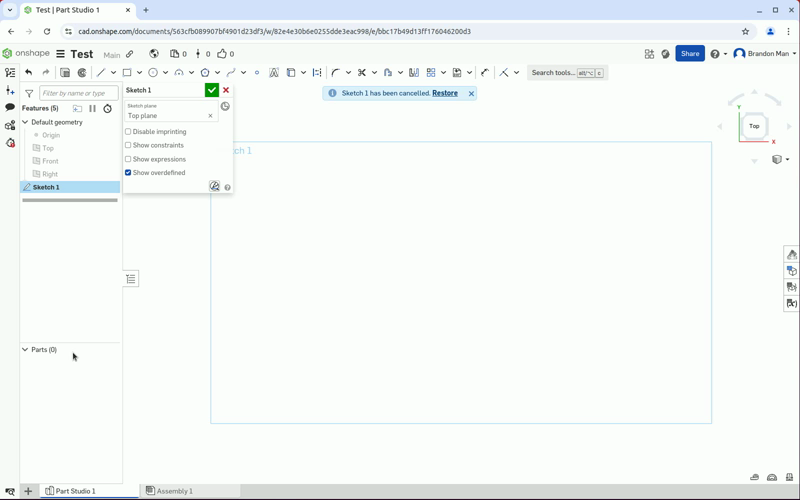
key_down(shift)
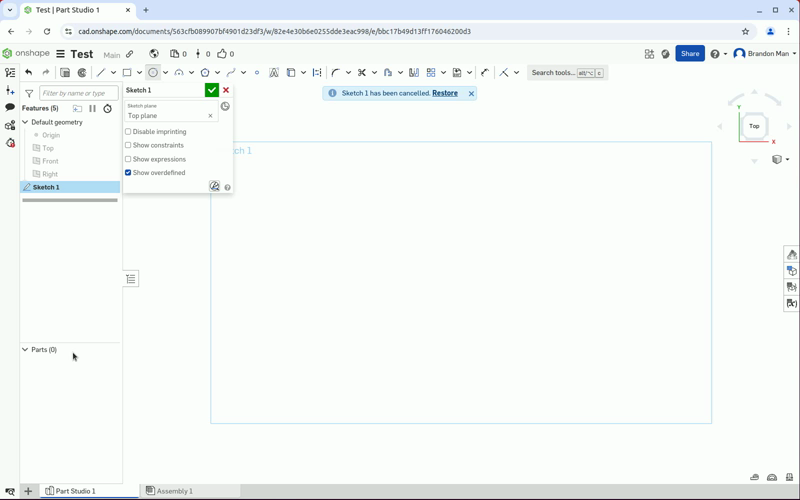
mouse_move(461, 282)
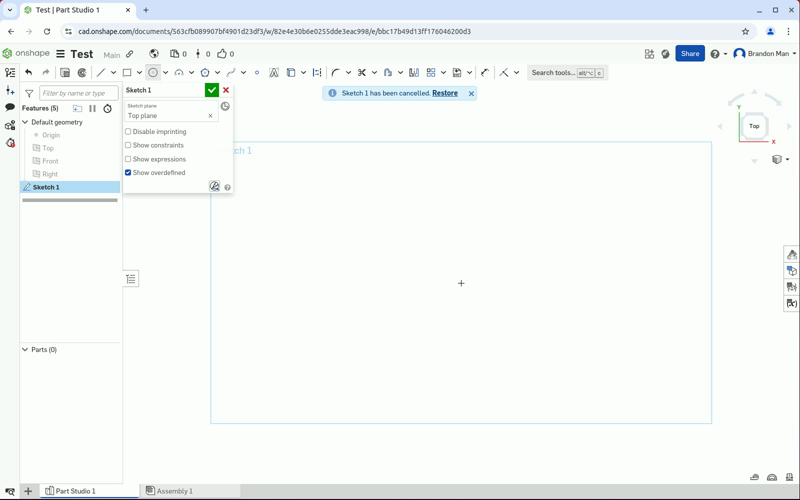
click(461, 282)
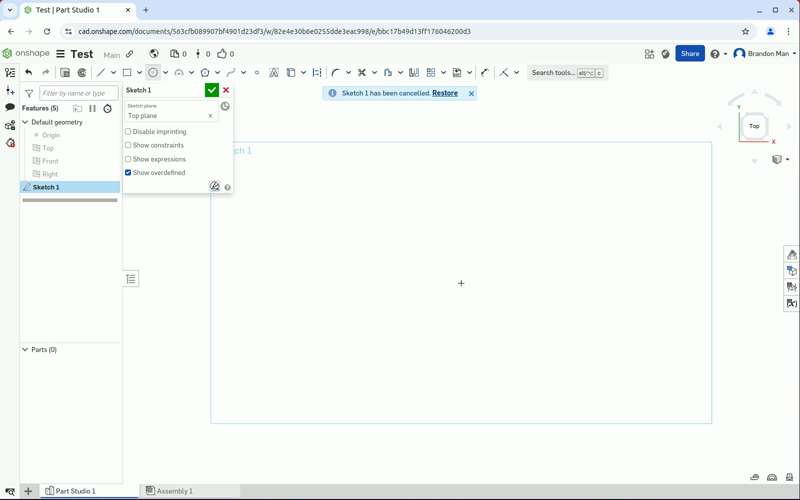
key_up(shift)
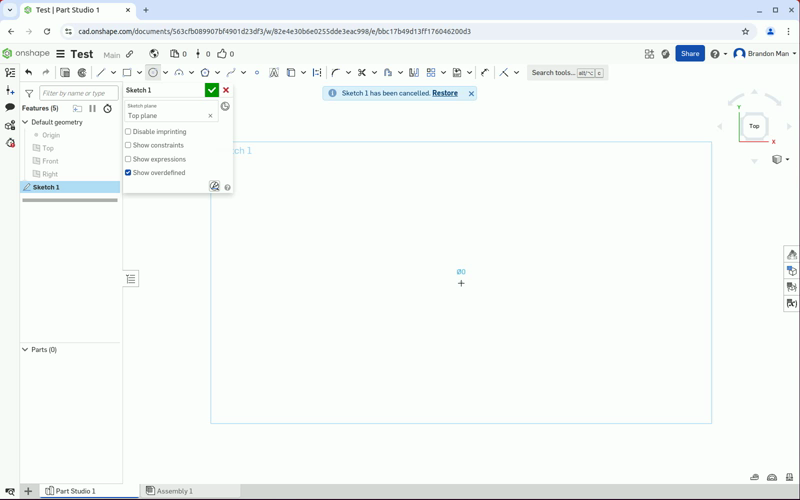
mouse_move(574, 282)
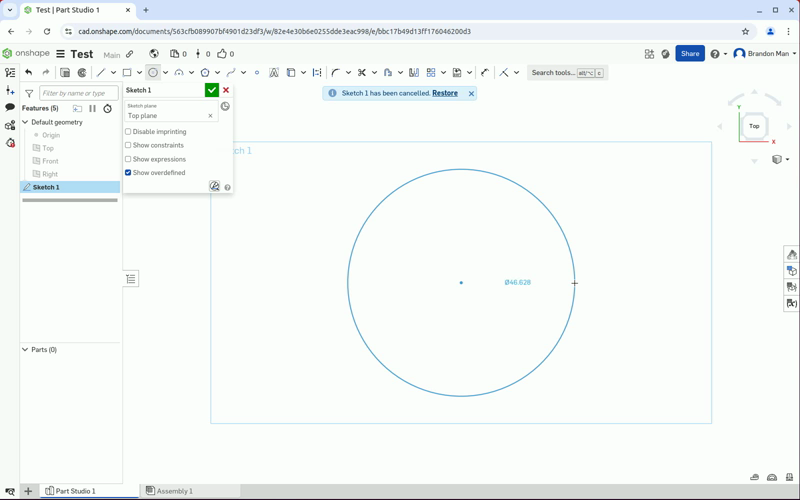
click(574, 282)
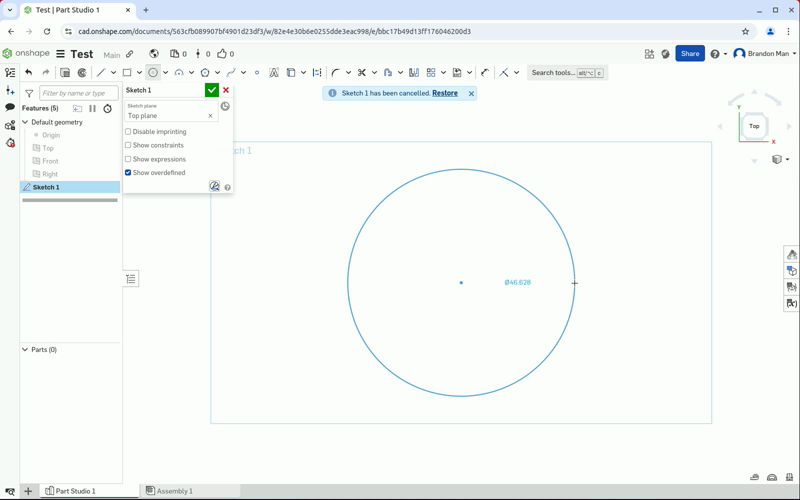
key(esc)
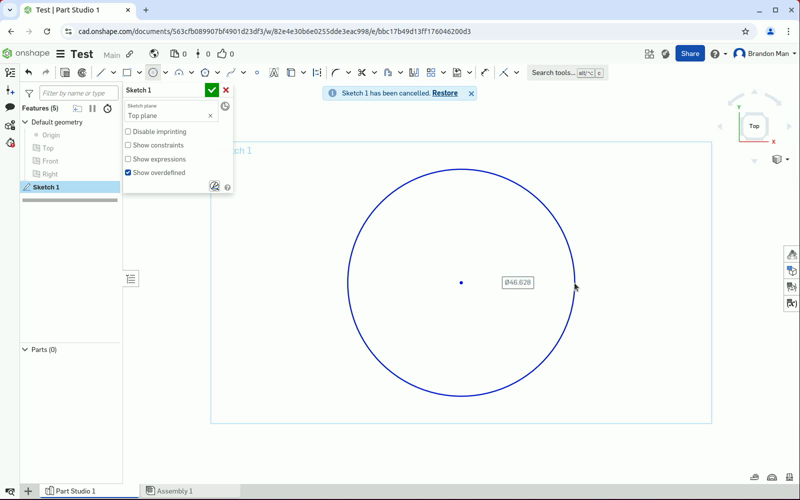
mouse_move(393, 236)
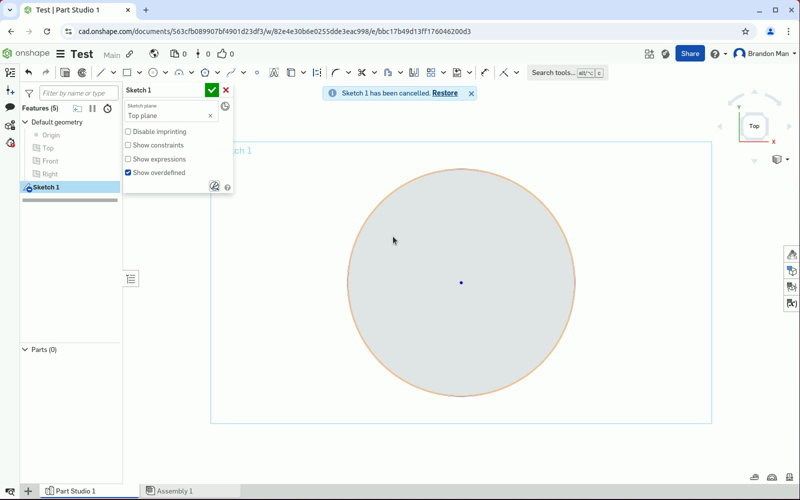
click(393, 236)
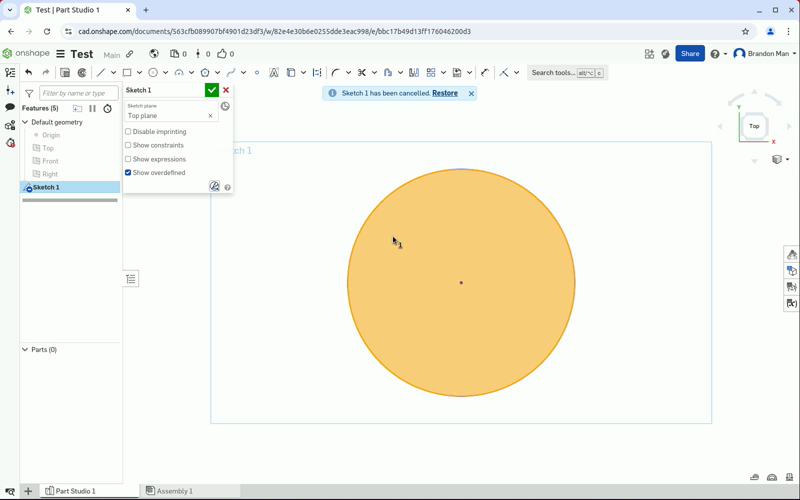
mouse_move(73, 352)
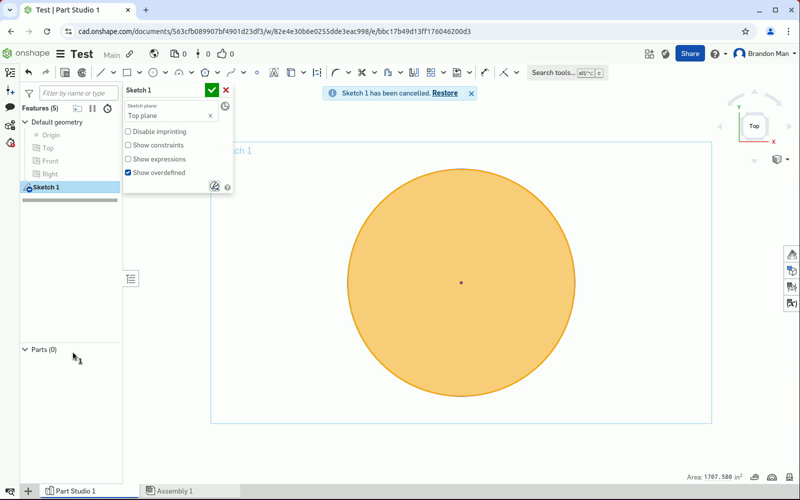
key(shift+y)
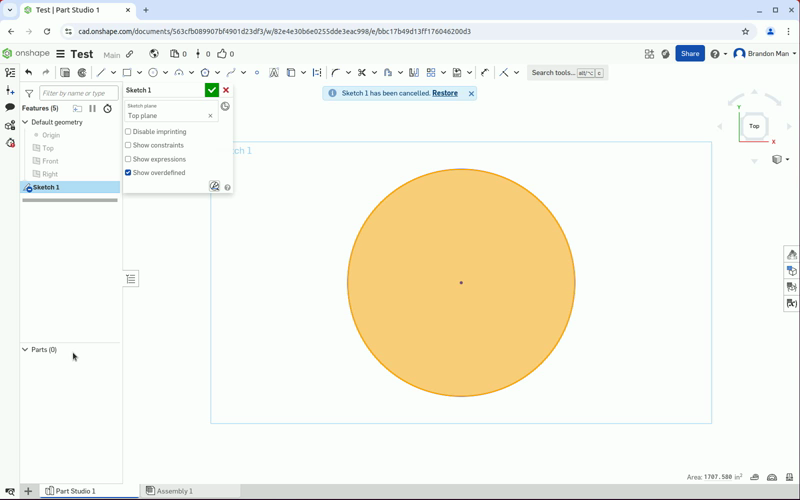
key(shift+e)
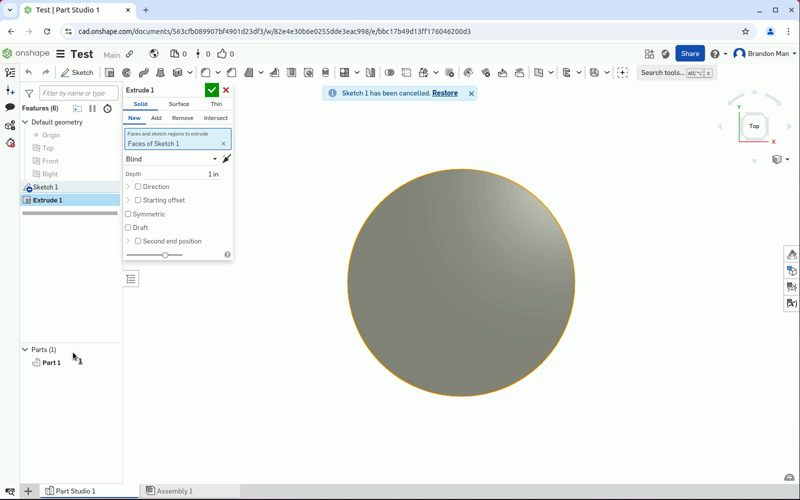
mouse_move(143, 106)
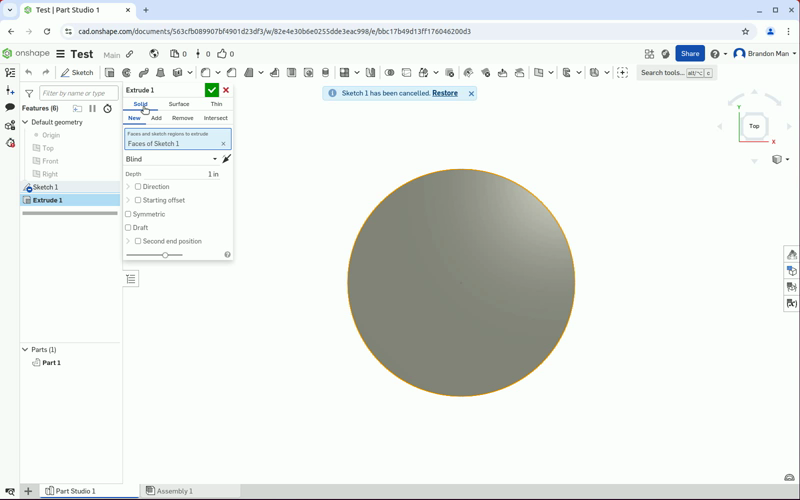
click(143, 106)
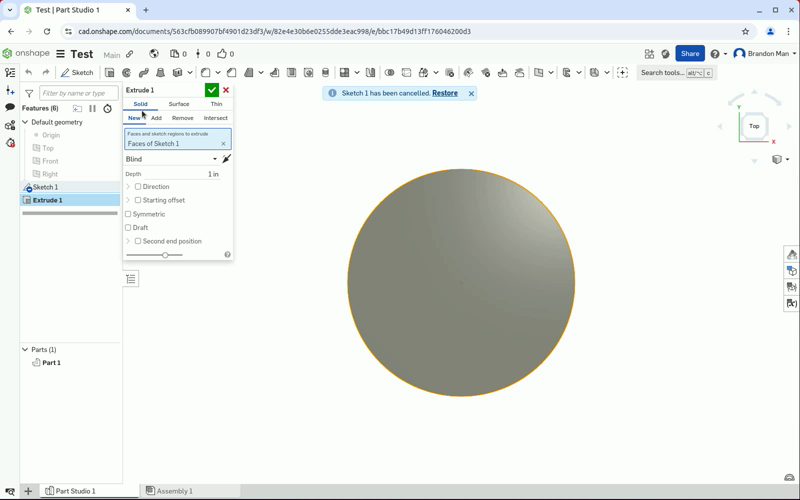
mouse_move(137, 120)
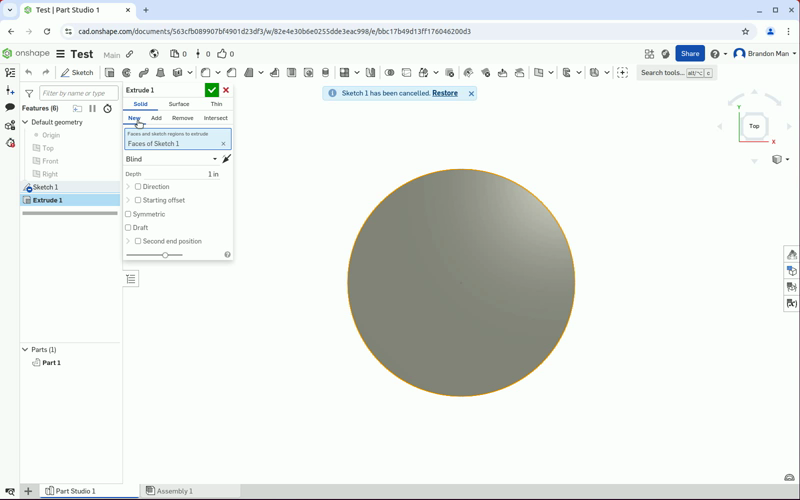
click(137, 120)
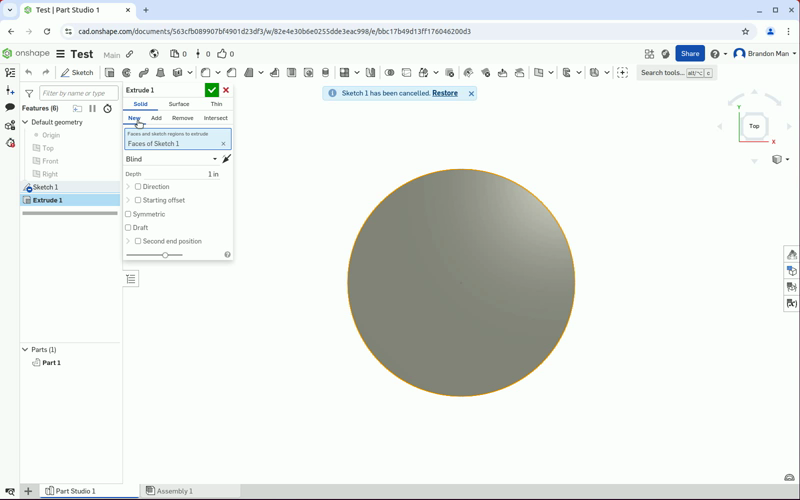
key(tab, 4)
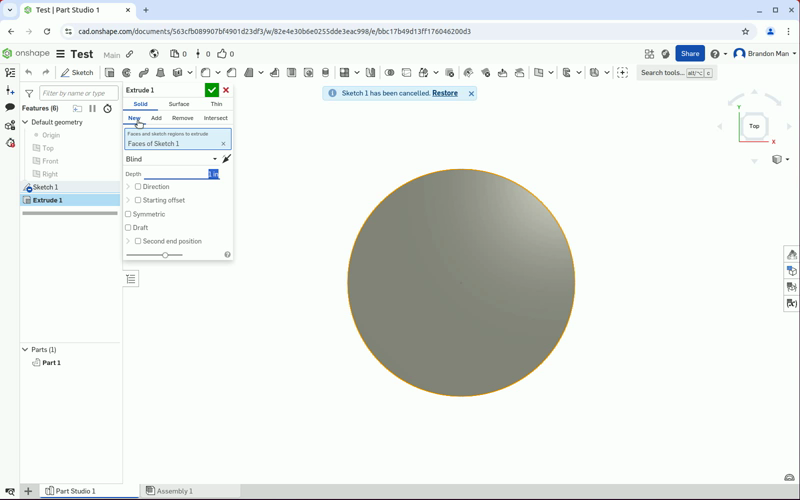
text(21.423)
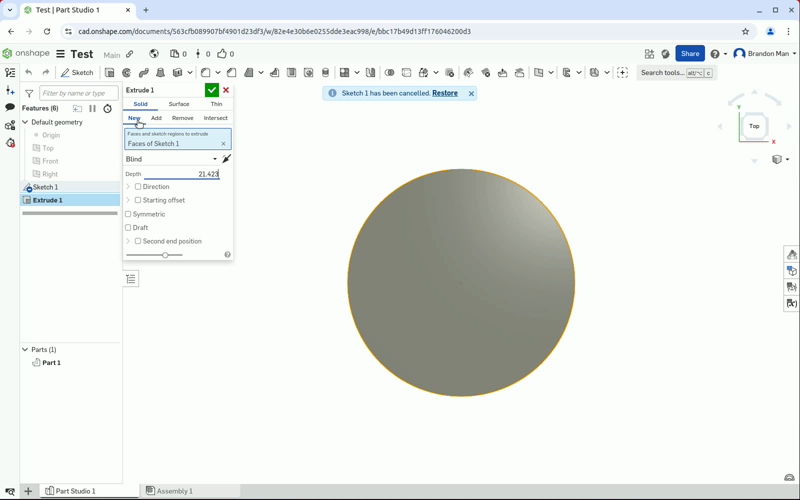
key(enter)
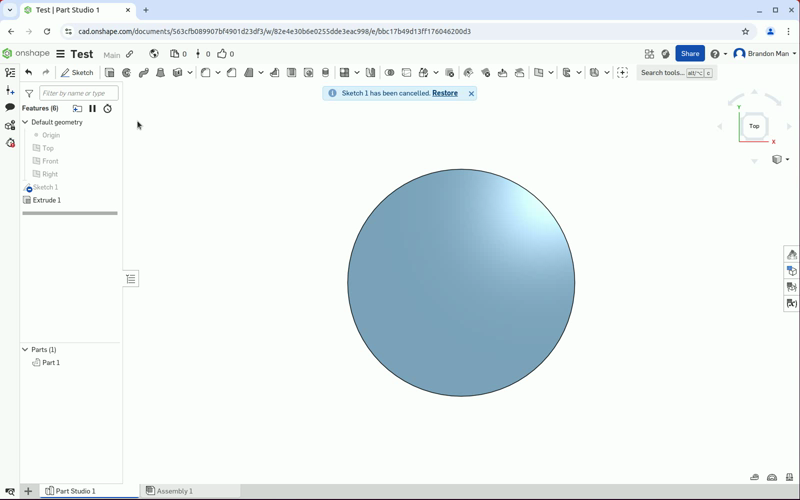
key(shift+h)
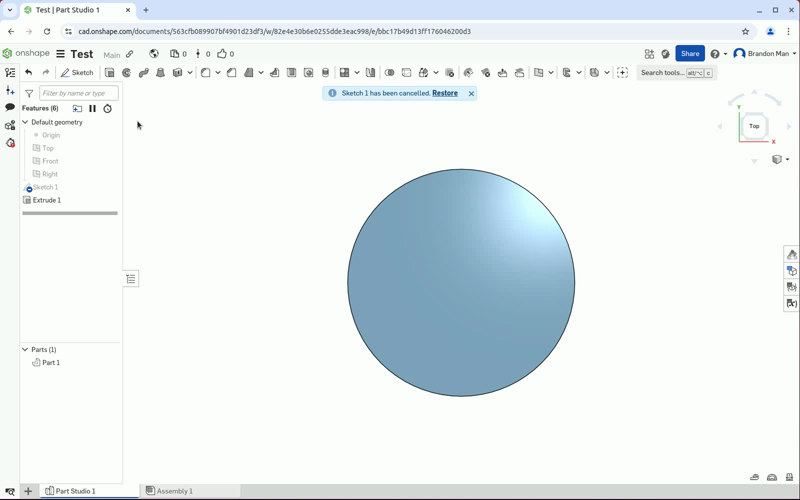
key(shift+h)
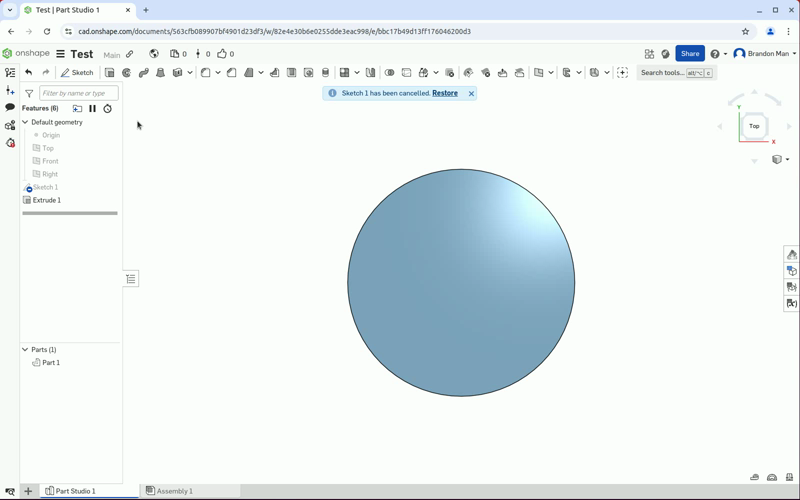
mouse_move(73, 189)
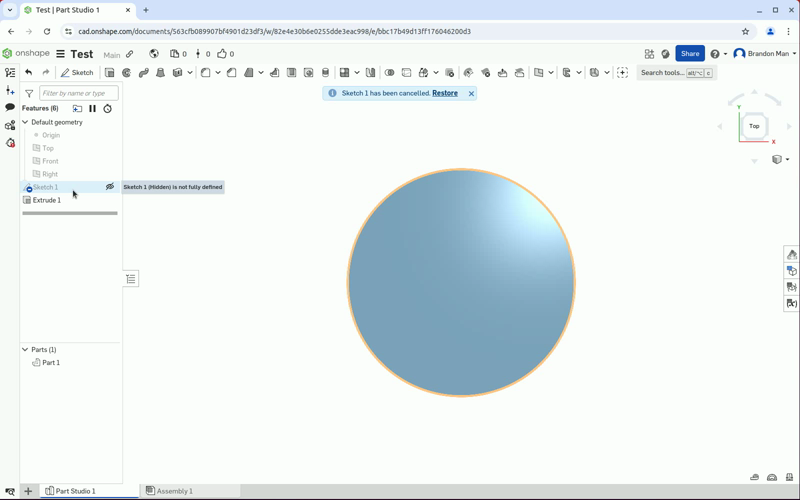
click(73, 189)
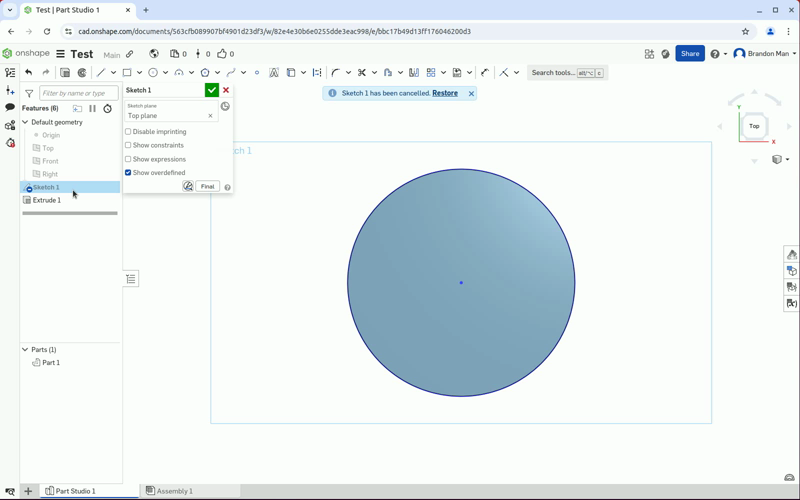
mouse_move(229, 92)
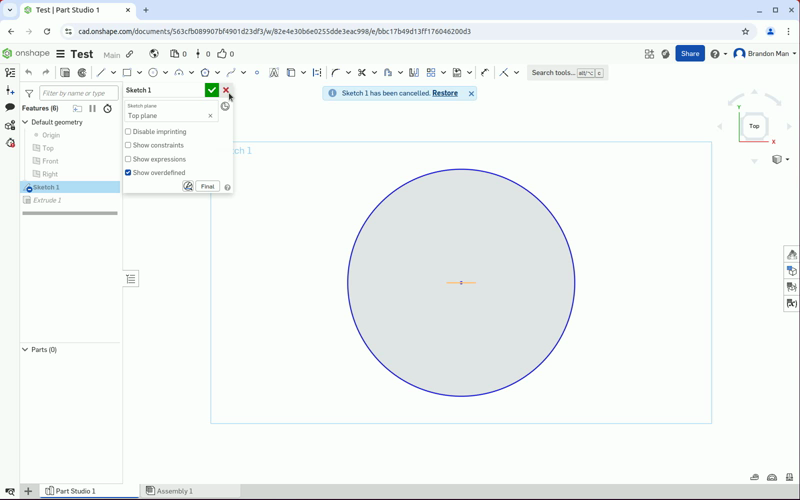
click(229, 92)
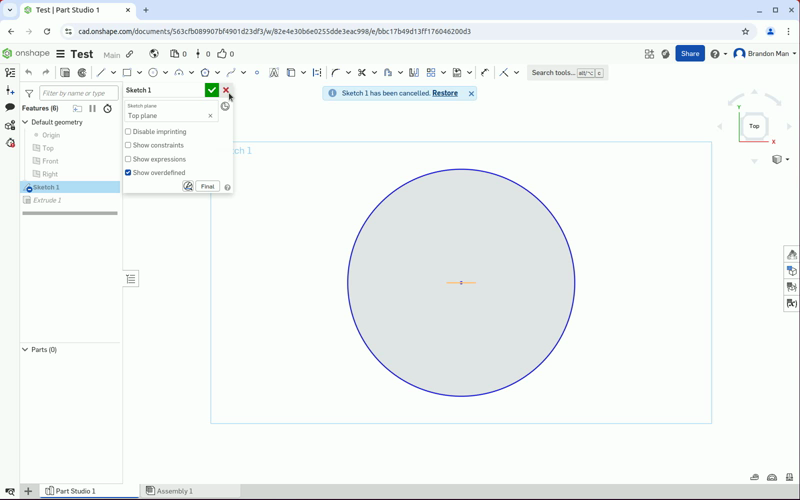
key(shift+s)
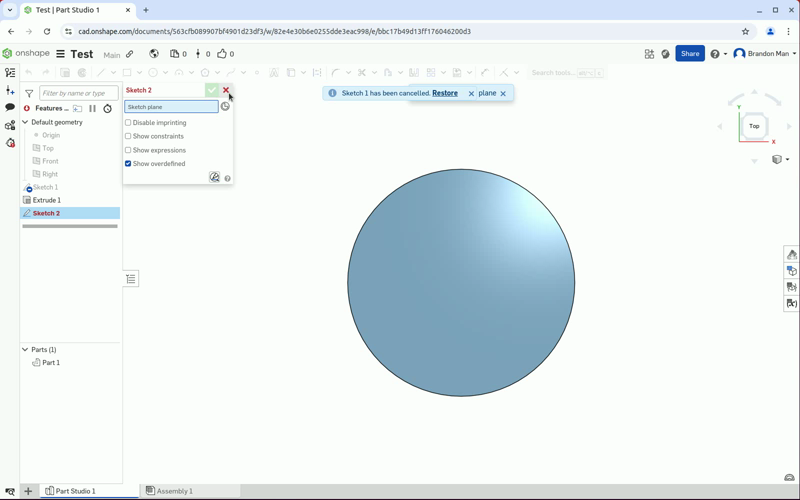
mouse_move(73, 150)
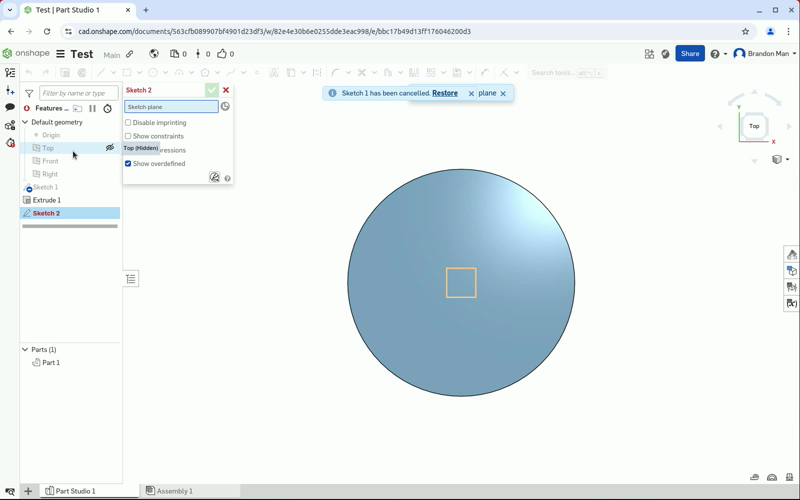
click(73, 150)
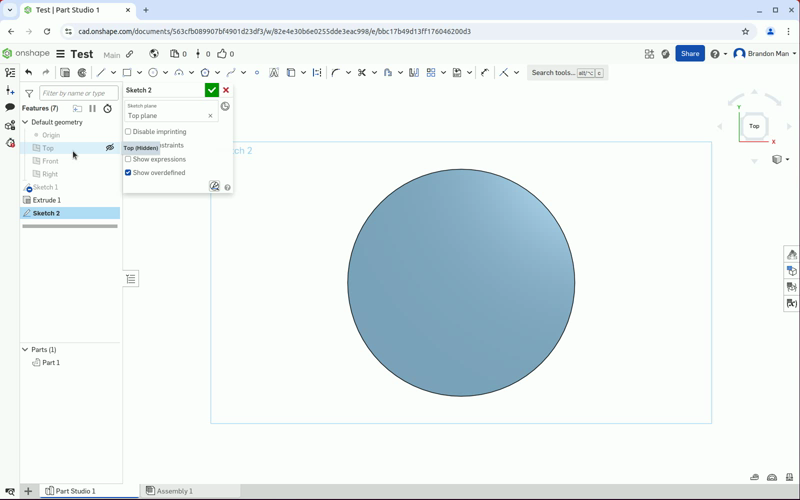
mouse_move(73, 352)
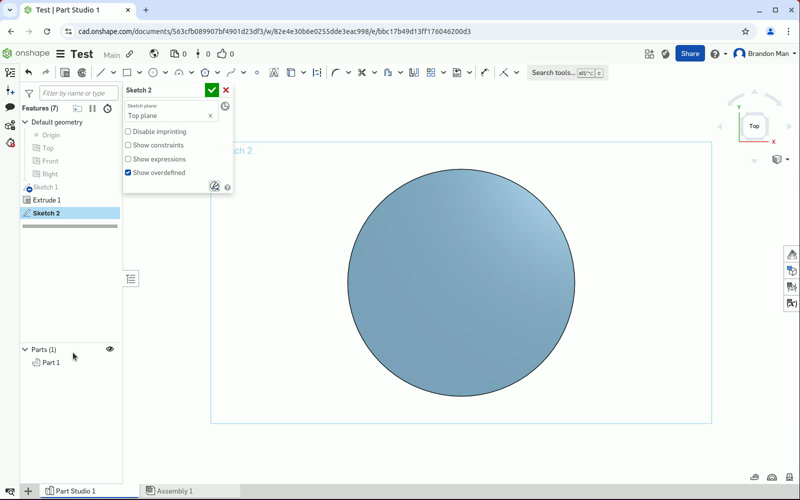
key(y)
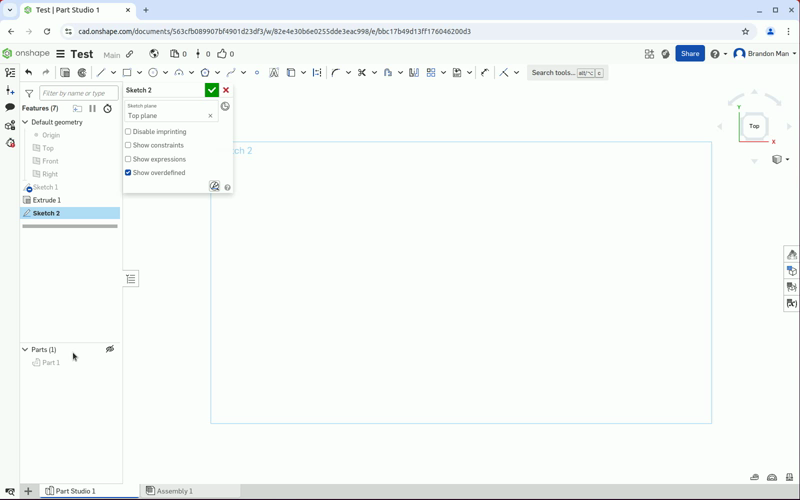
key(c)
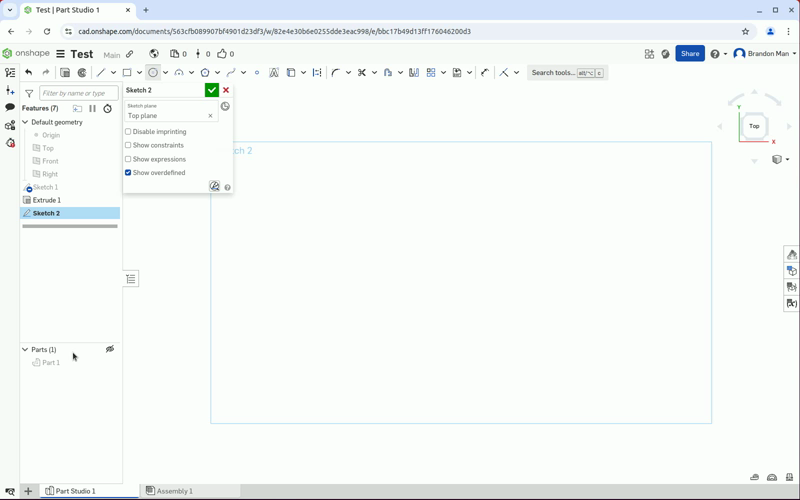
key_down(shift)
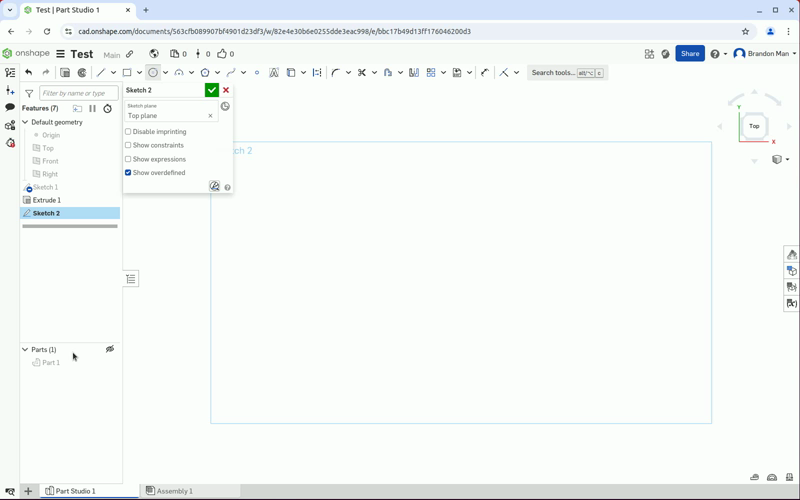
mouse_move(461, 282)
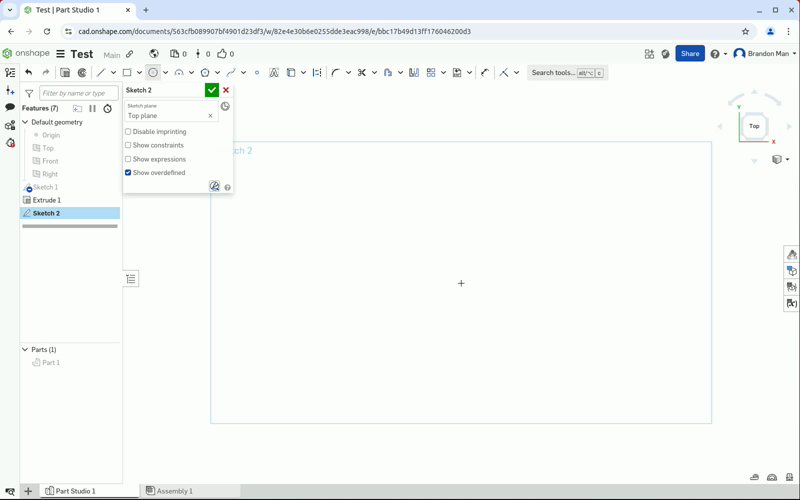
click(461, 282)
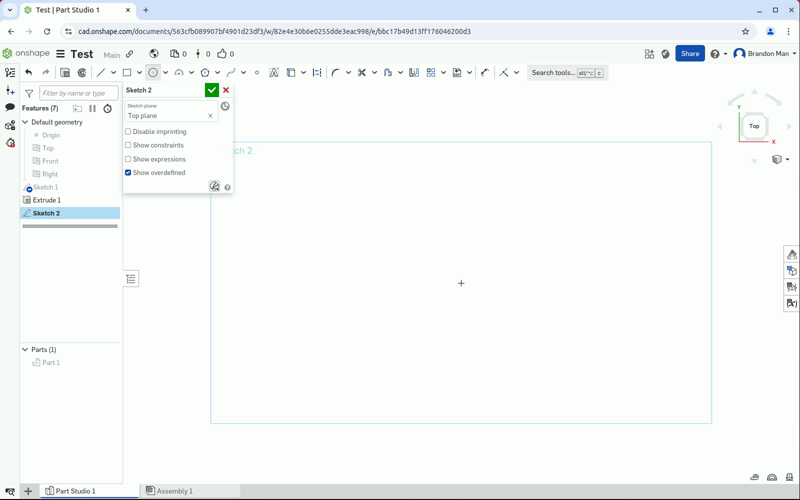
key_up(shift)
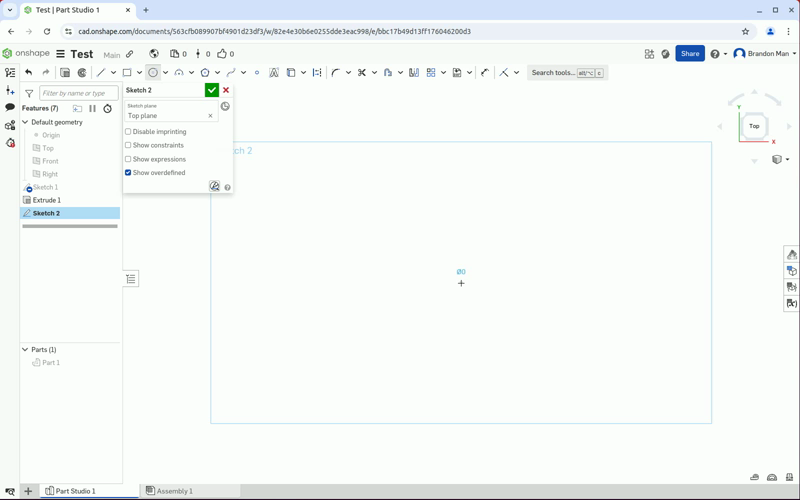
mouse_move(574, 282)
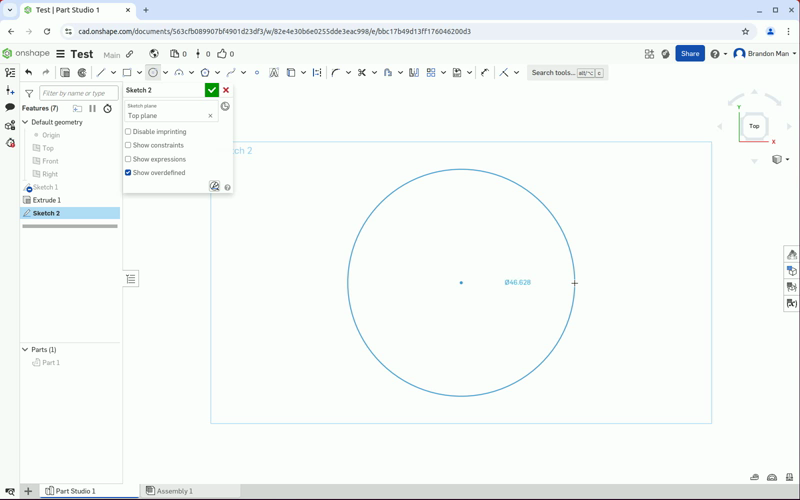
click(574, 282)
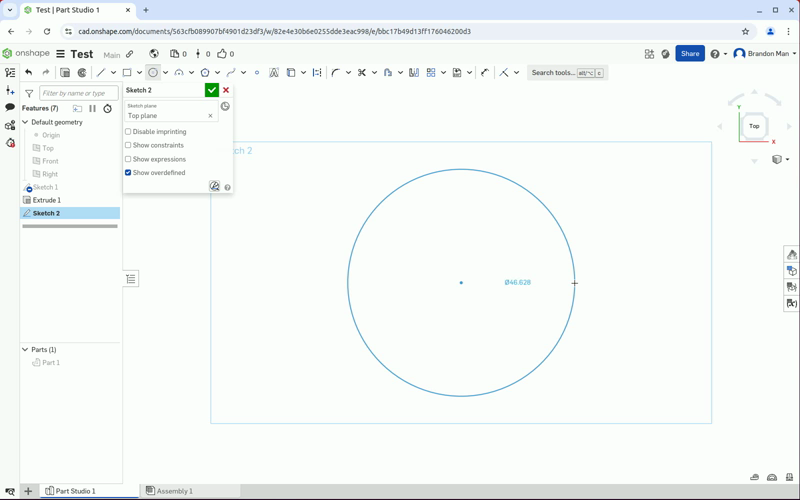
key(esc)
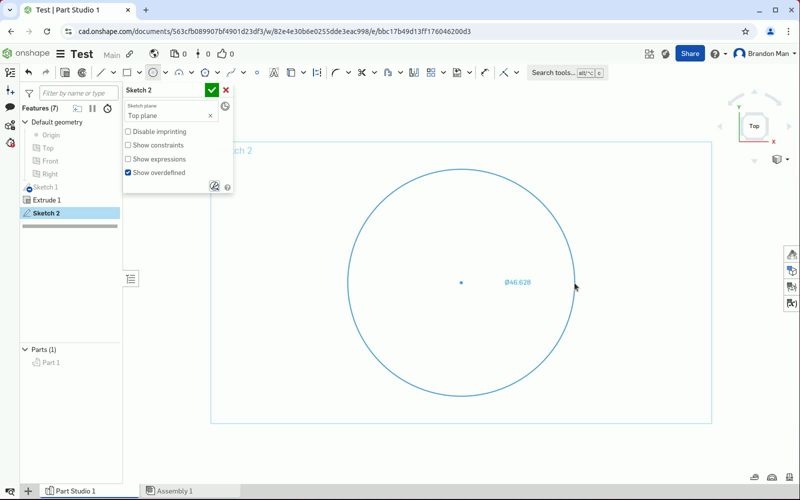
mouse_move(415, 243)
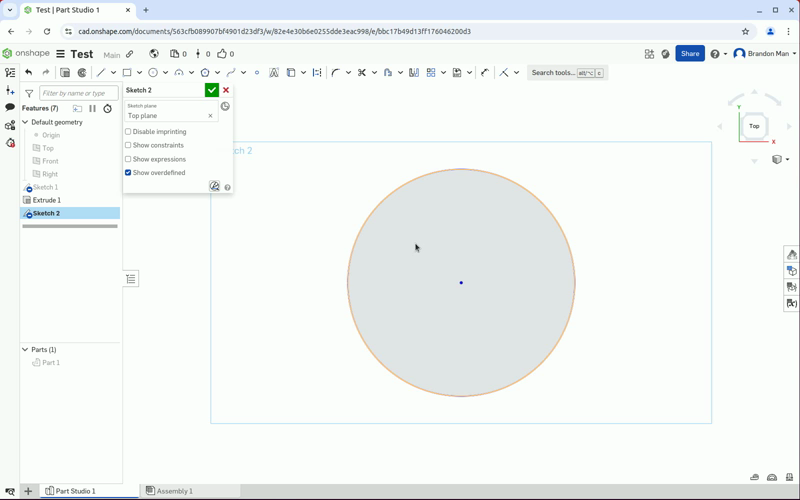
click(415, 243)
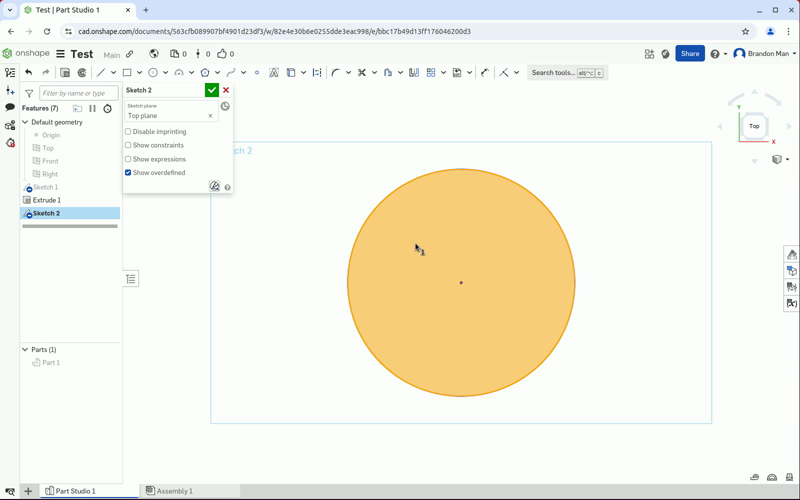
mouse_move(73, 352)
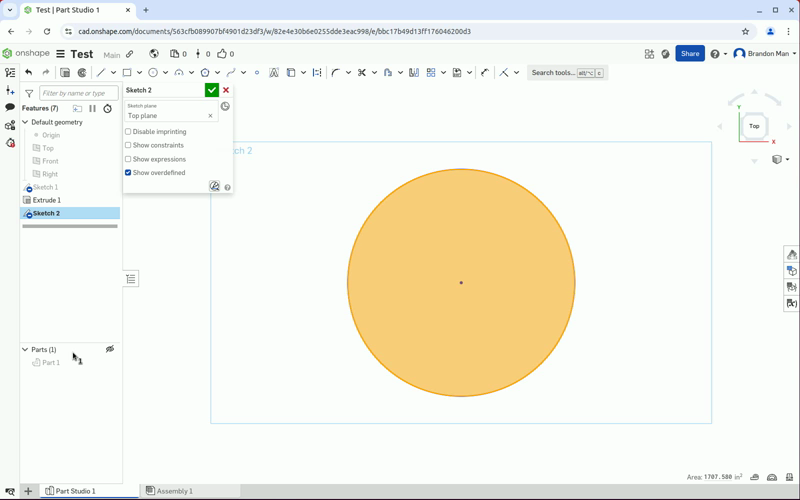
key(shift+y)
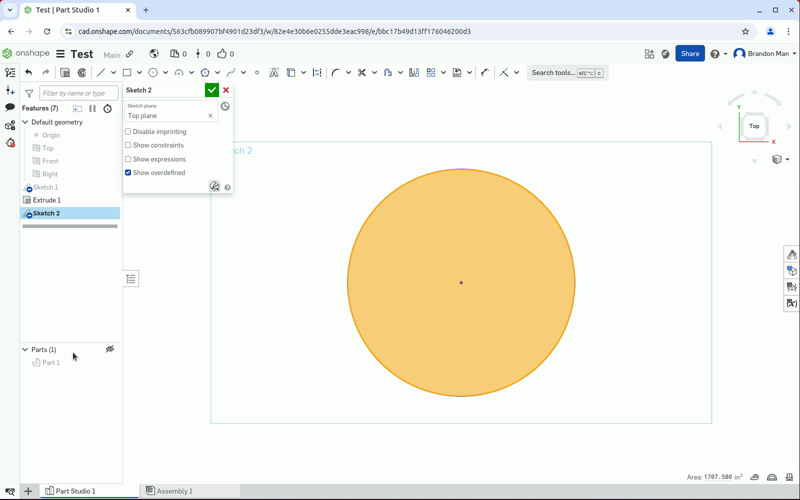
key(shift+e)
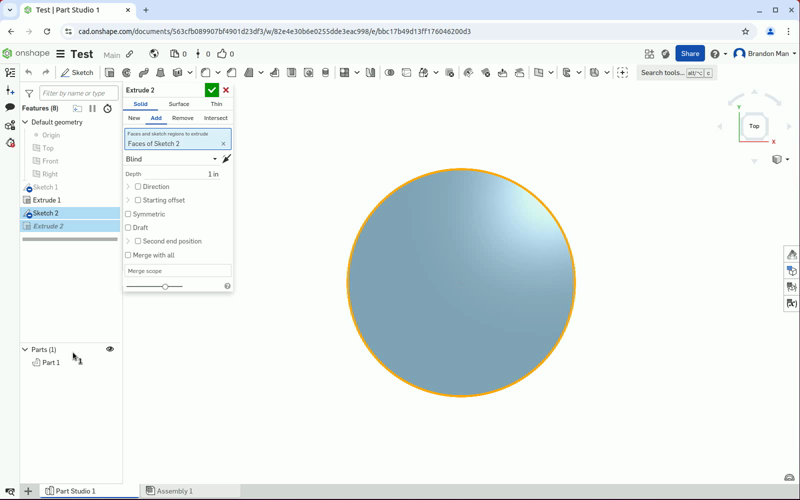
mouse_move(143, 106)
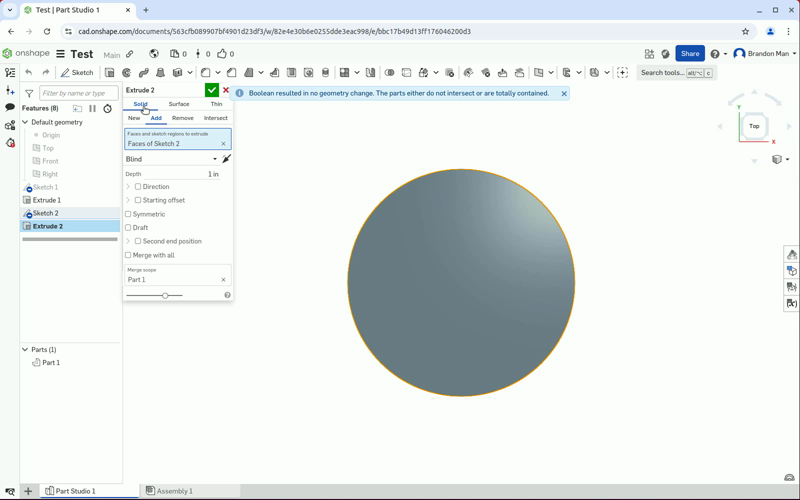
click(143, 106)
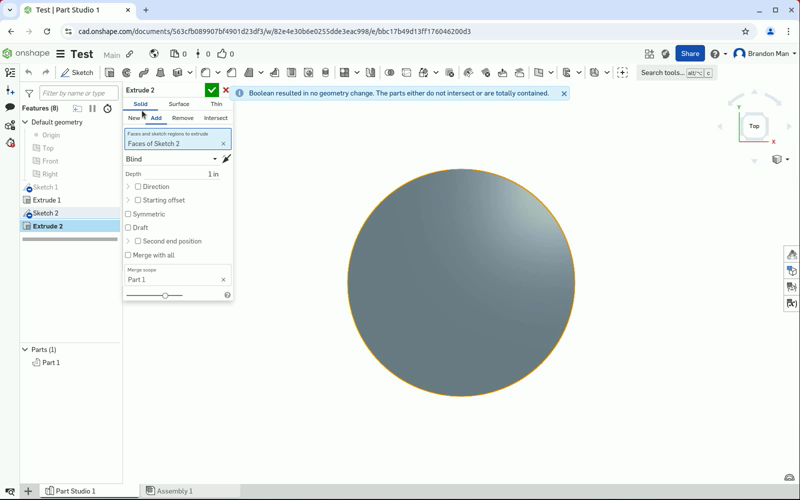
mouse_move(137, 120)
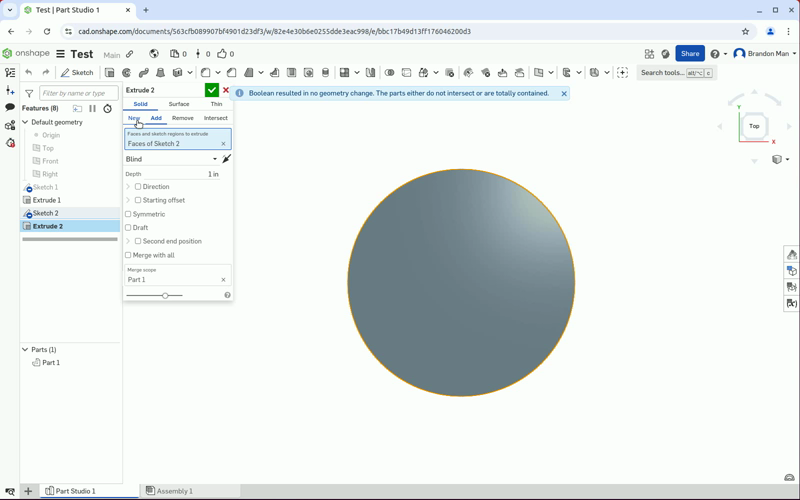
click(137, 120)
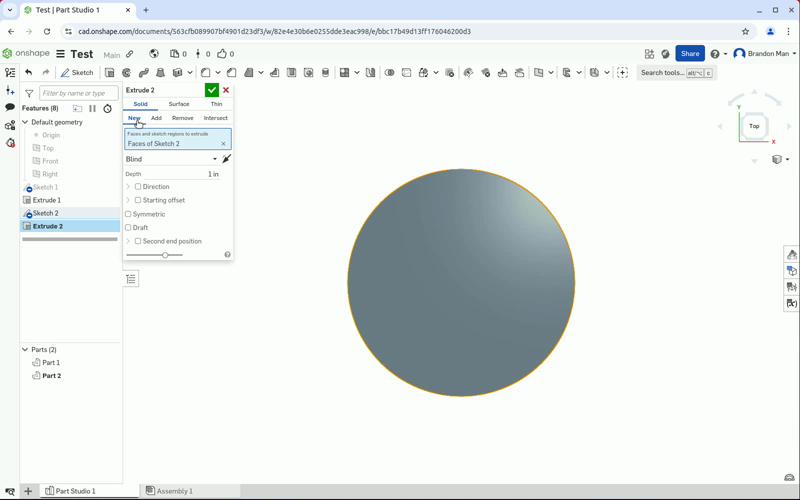
key(tab, 4)
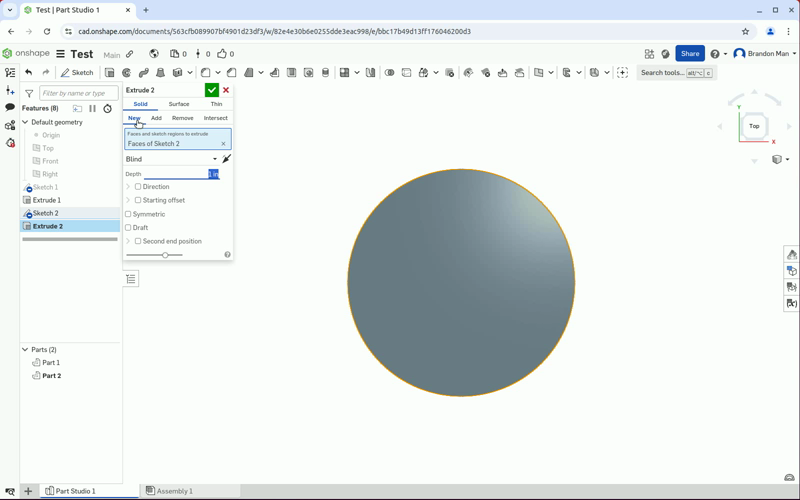
text(21.423)
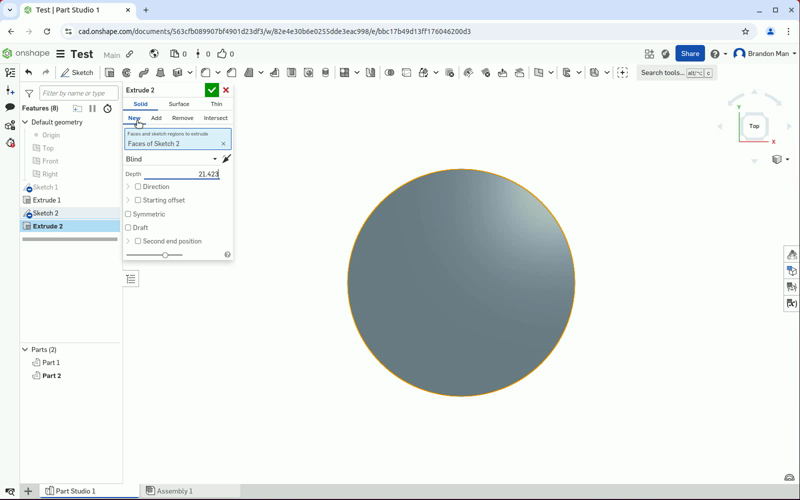
key(enter)
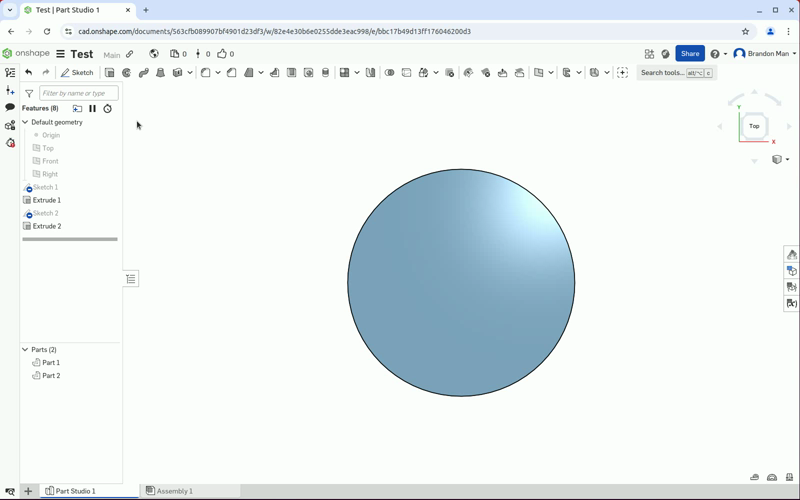
key(shift+h)
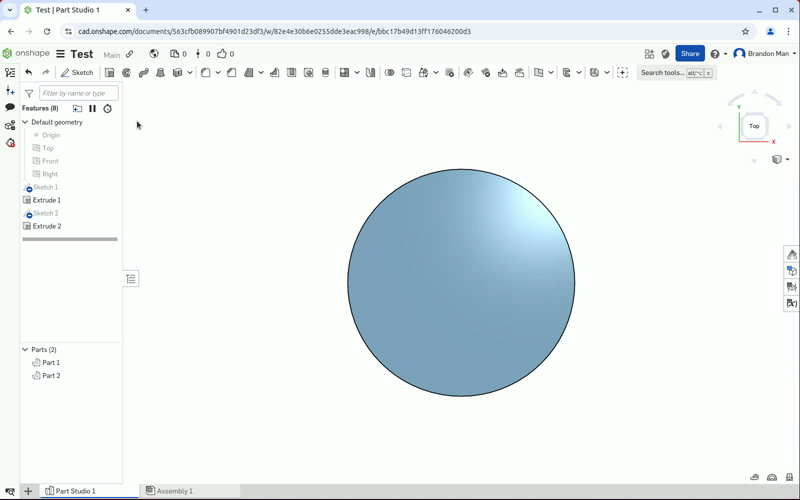
key(shift+h)
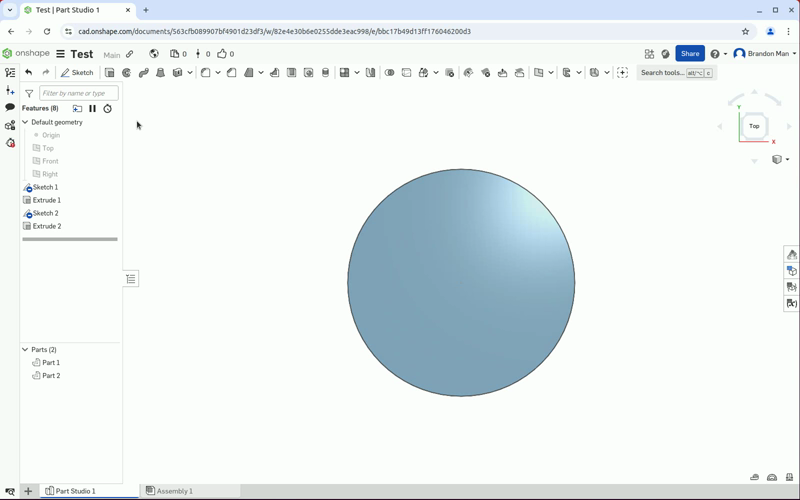
key(shift+7)
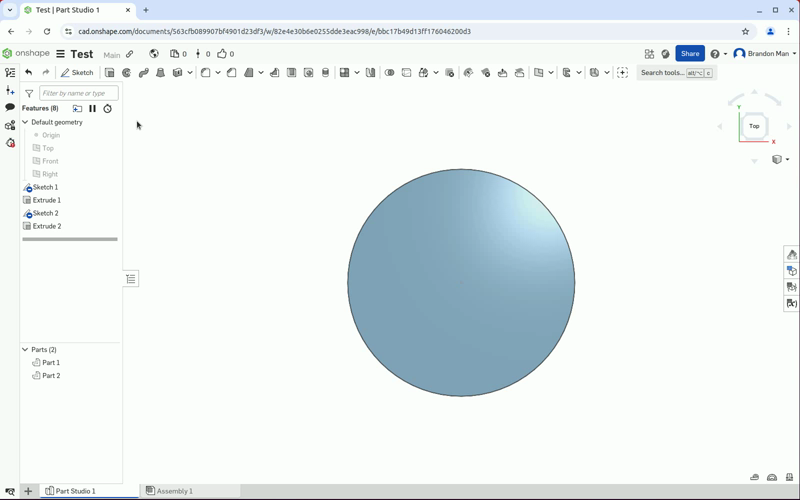
key(up, 3)
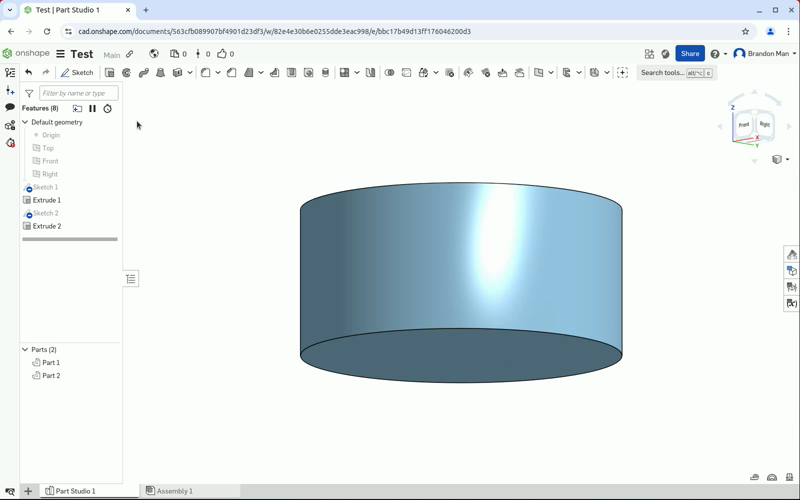
key(left, 3)
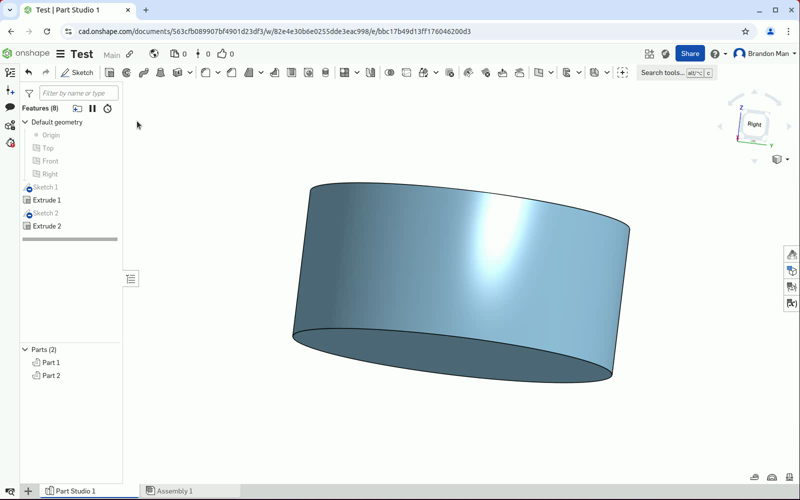
key(right, 3)
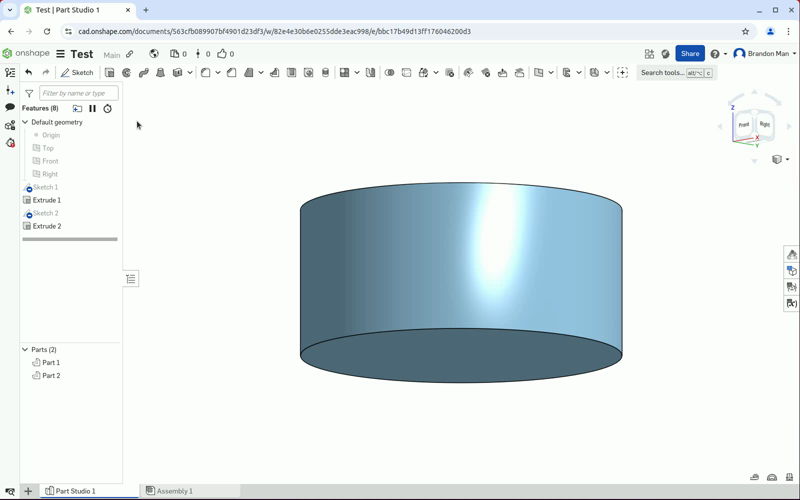
key(down, 3)
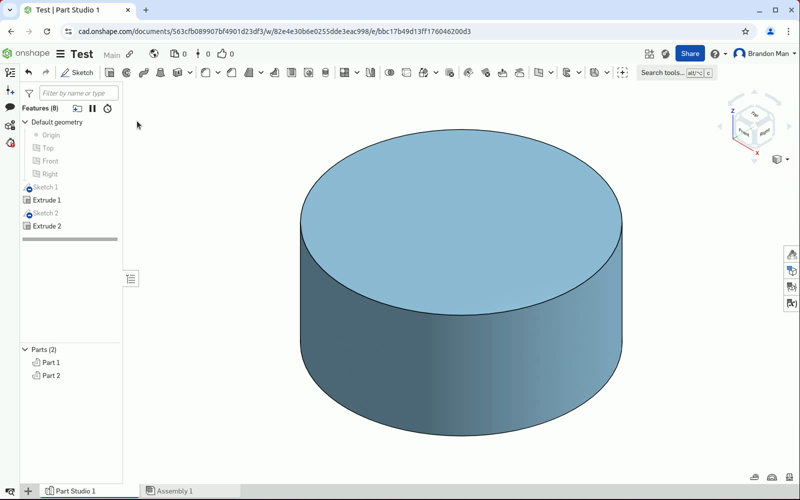
mouse_move(73, 189)
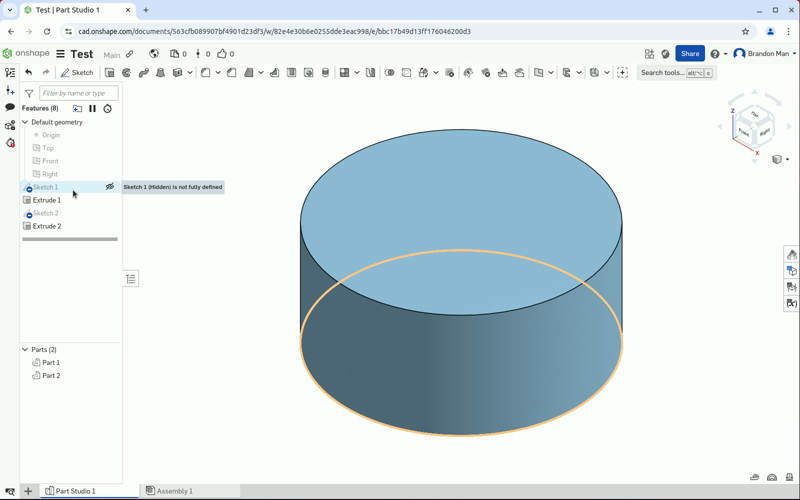
click(73, 189)